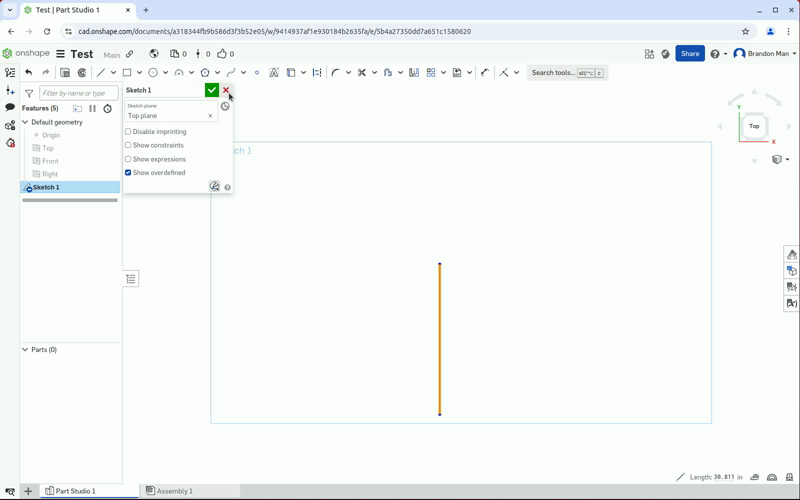
key(shift+h)
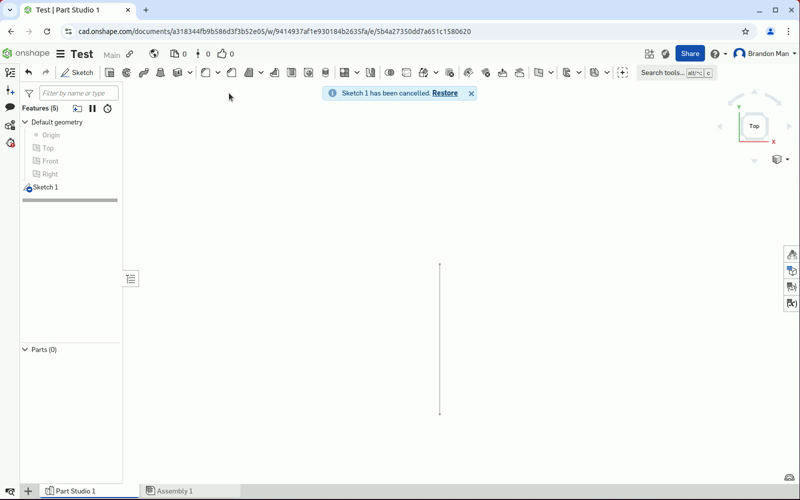
mouse_move(73, 352)
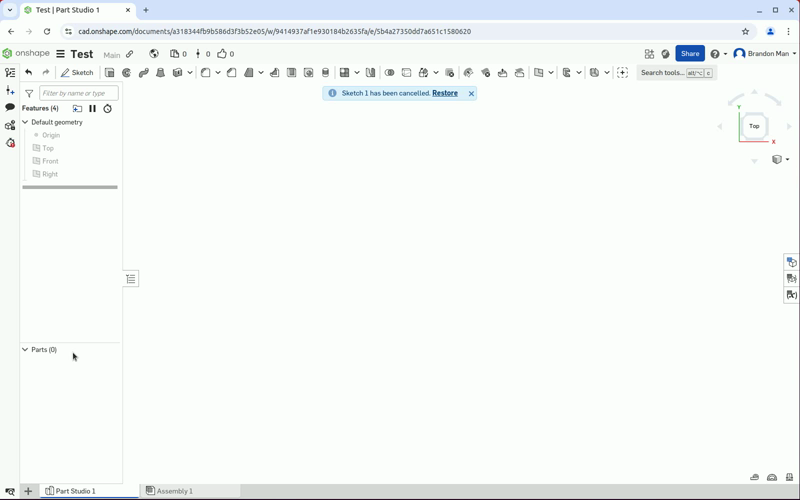
key(y)
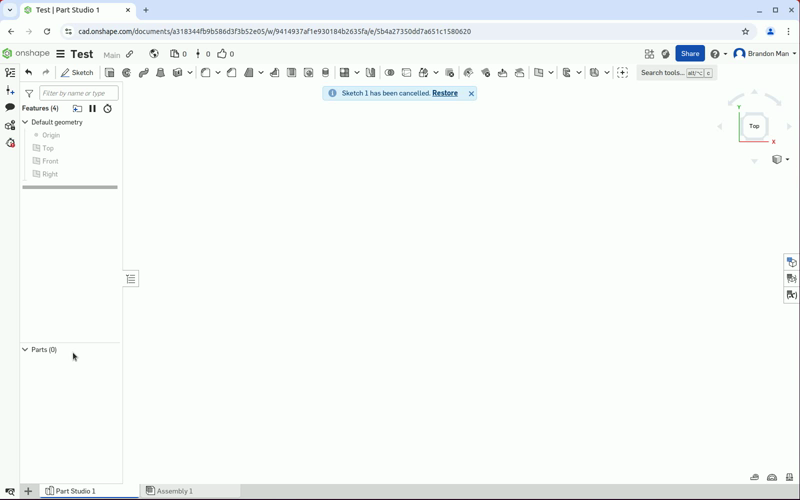
key(shift+p)
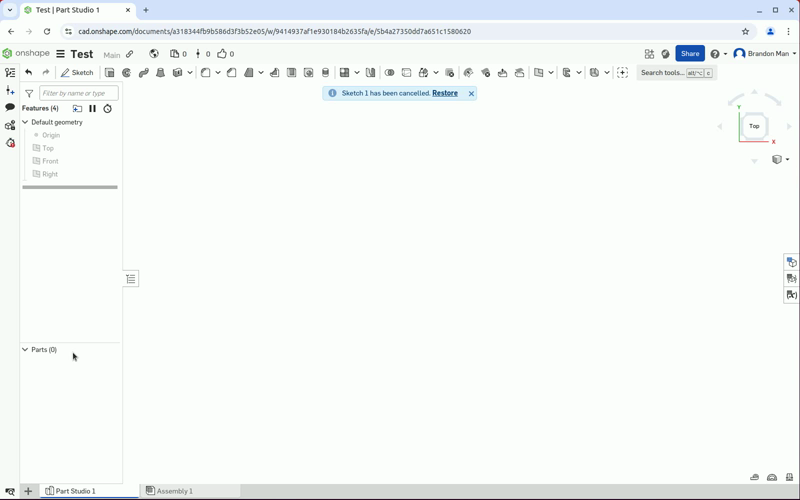
key(space)
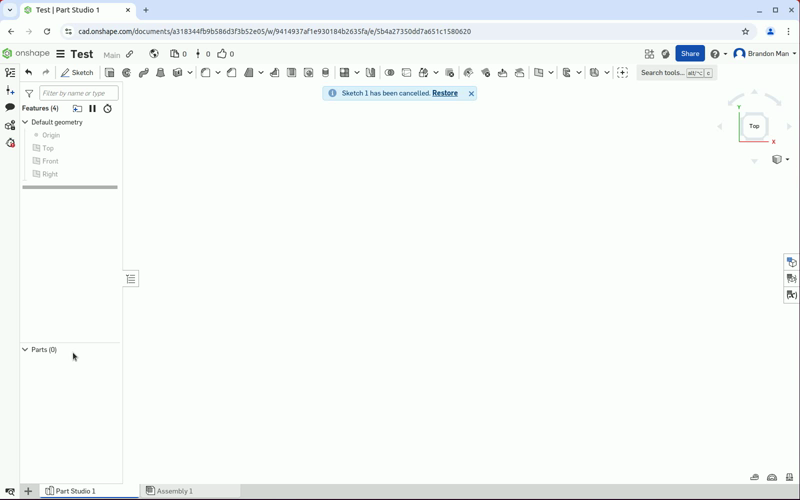
key_down(shift)
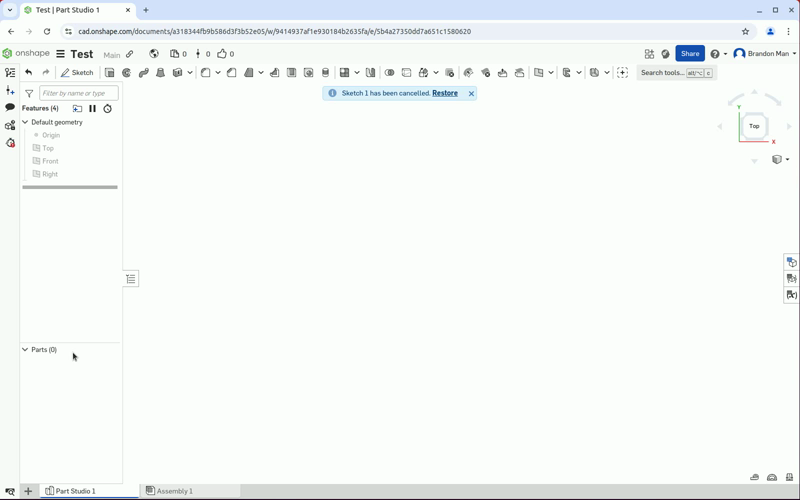
key(up)
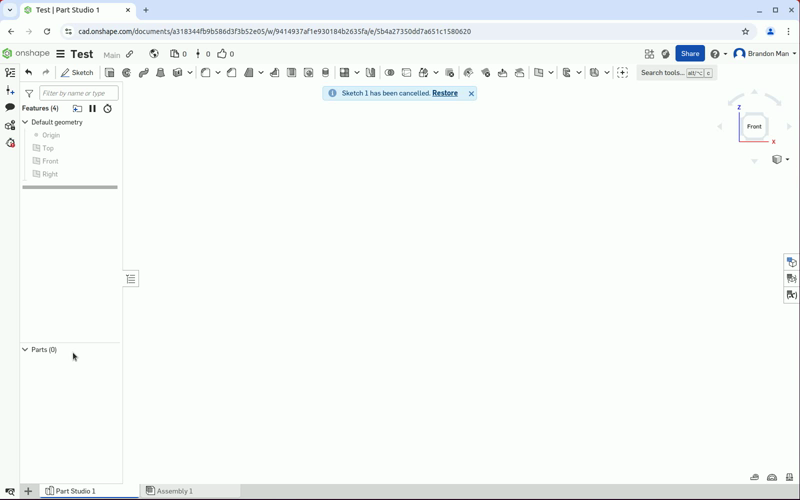
key_up(shift)
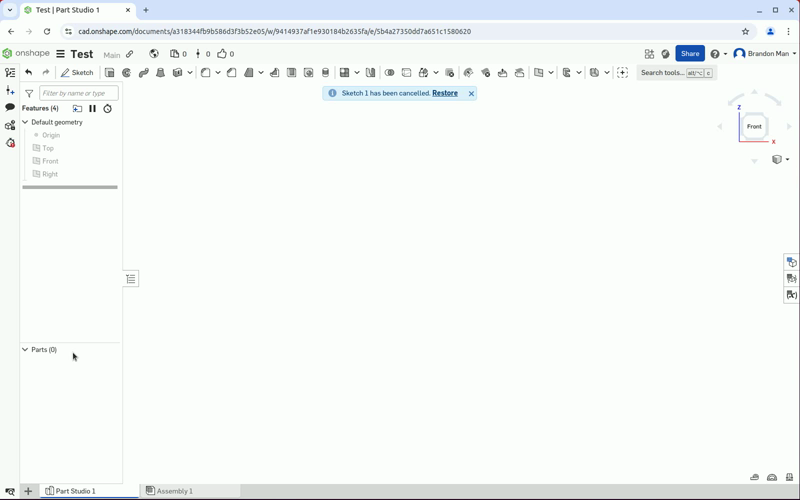
mouse_move(73, 352)
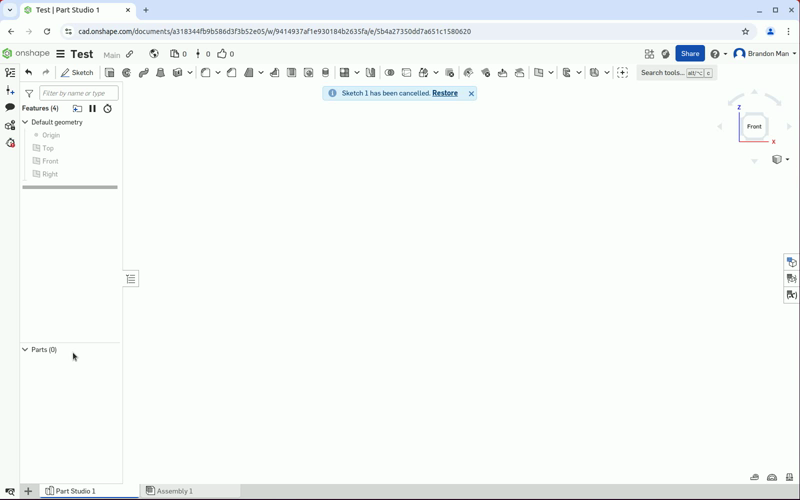
key(shift+y)
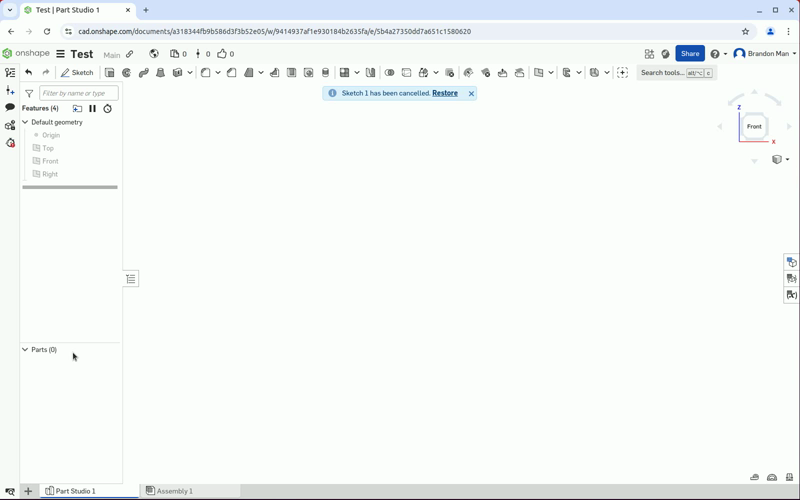
key(shift+s)
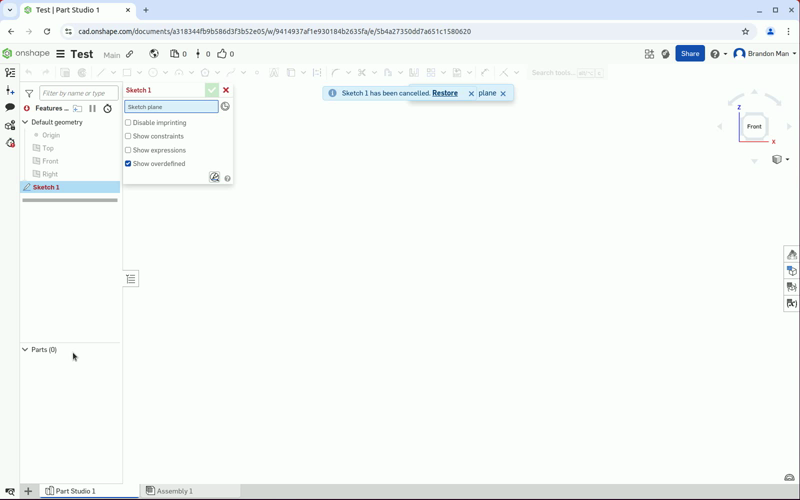
mouse_move(73, 163)
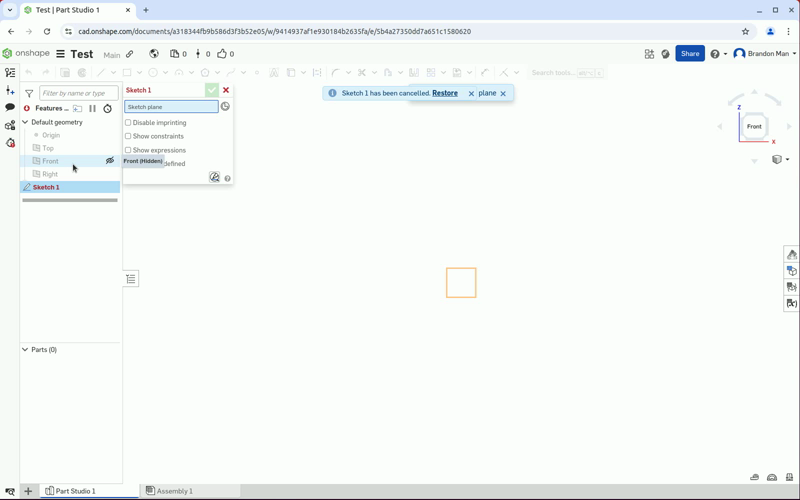
click(73, 163)
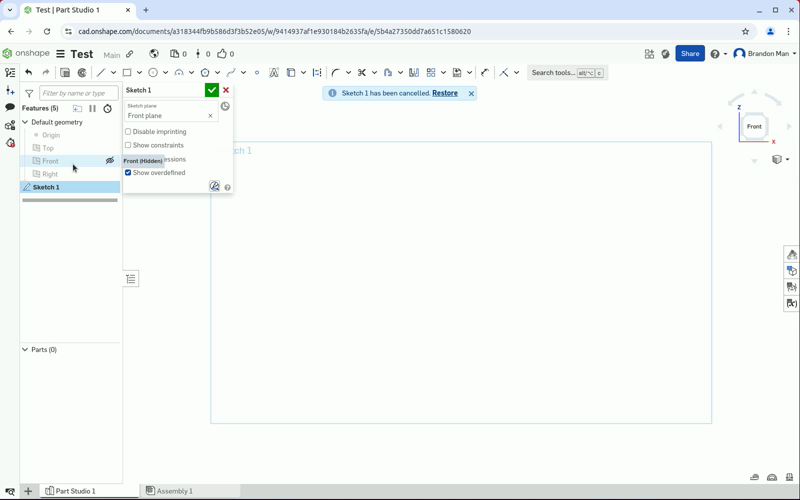
mouse_move(73, 352)
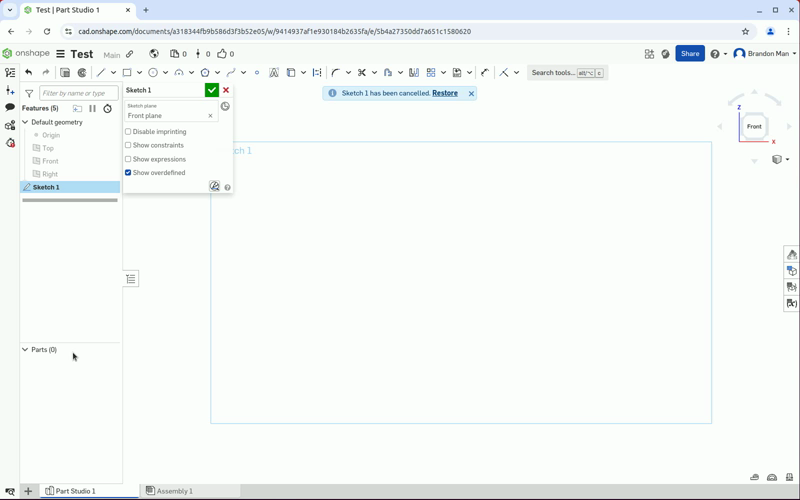
key(y)
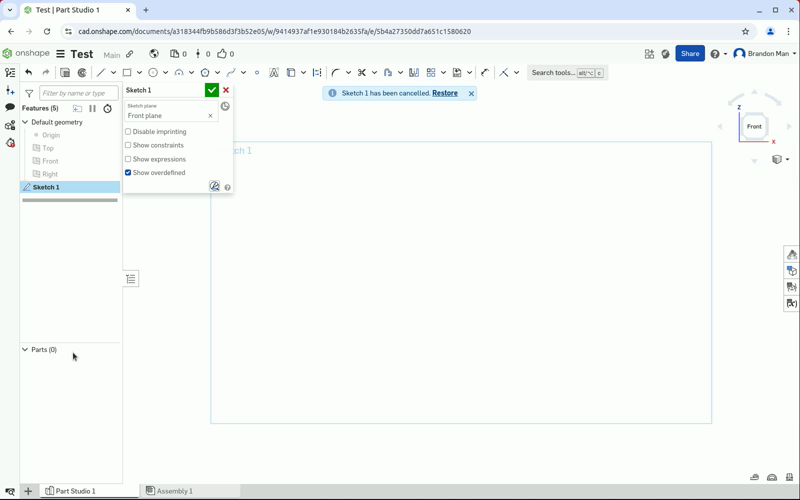
key(c)
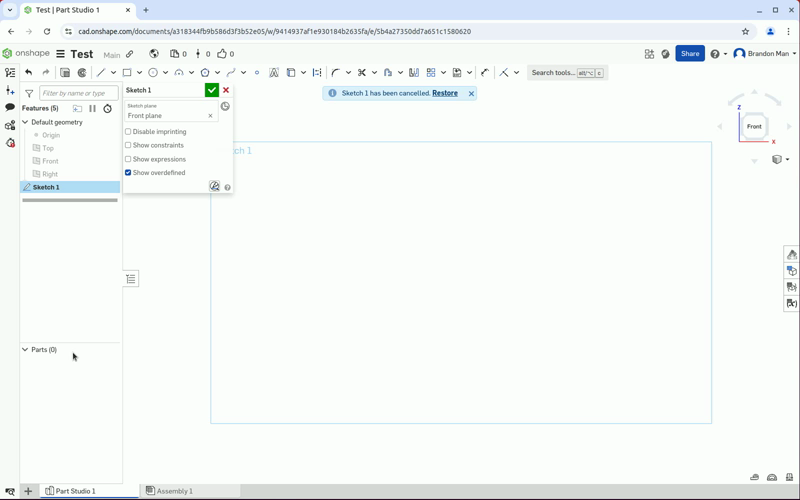
key_down(shift)
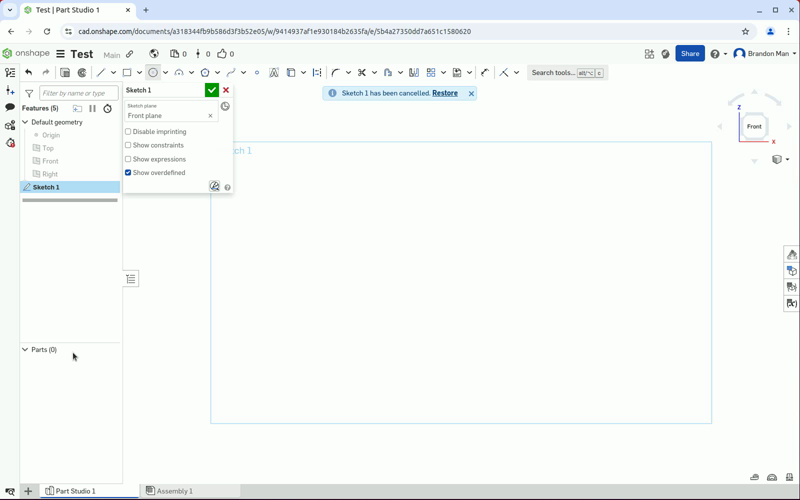
mouse_move(461, 282)
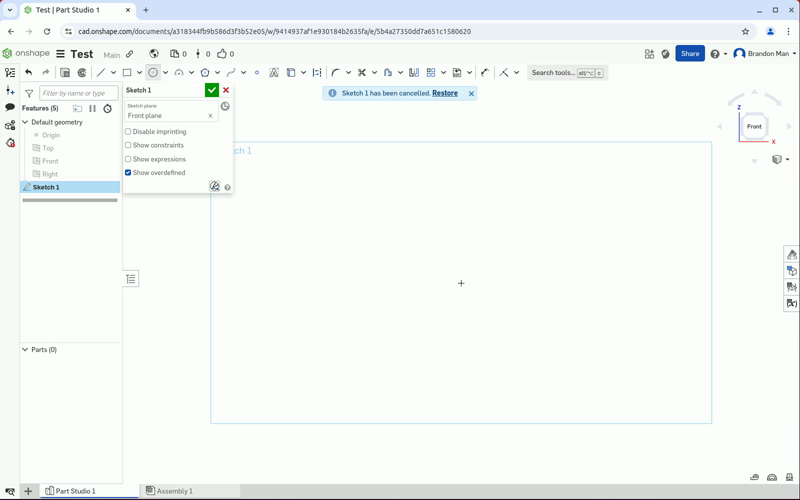
click(461, 282)
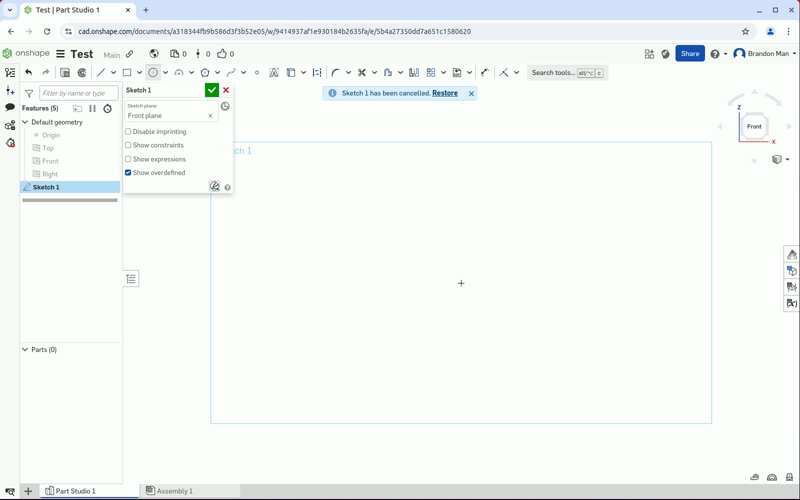
key_up(shift)
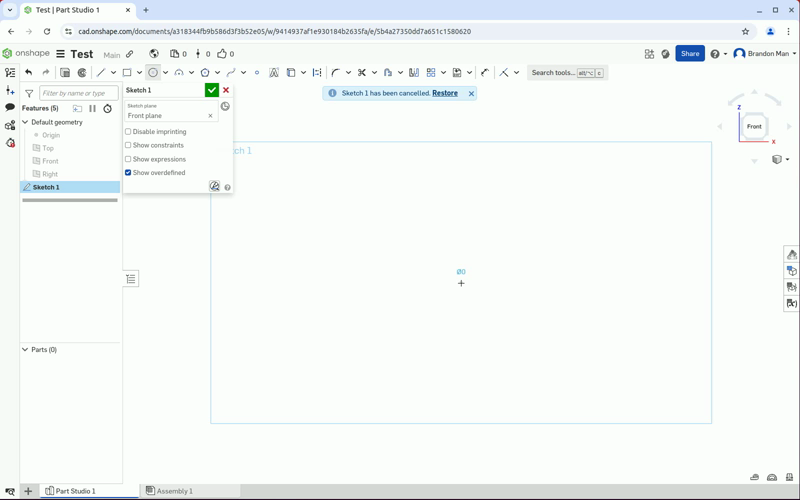
mouse_move(487, 282)
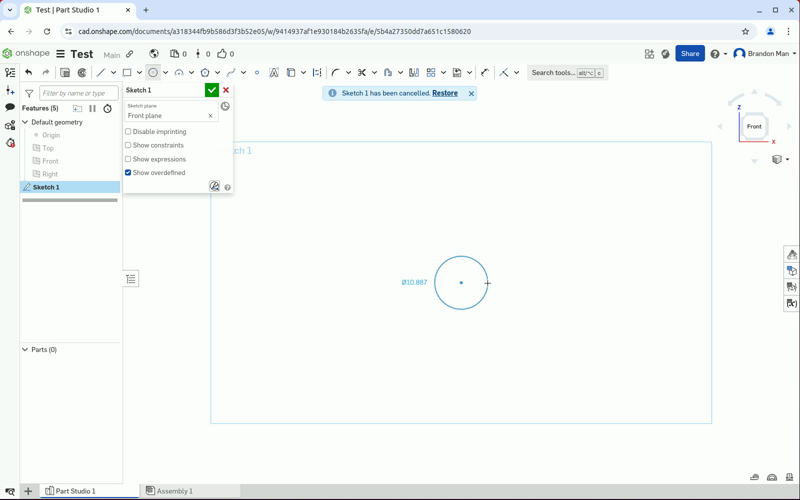
click(487, 282)
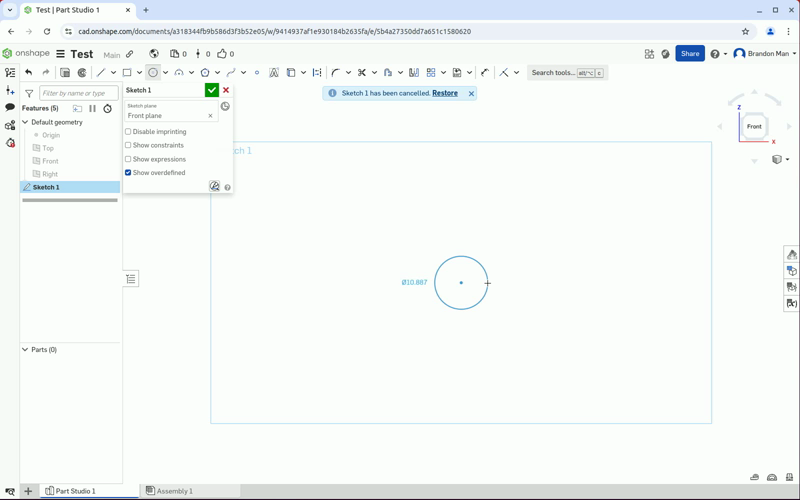
key(esc)
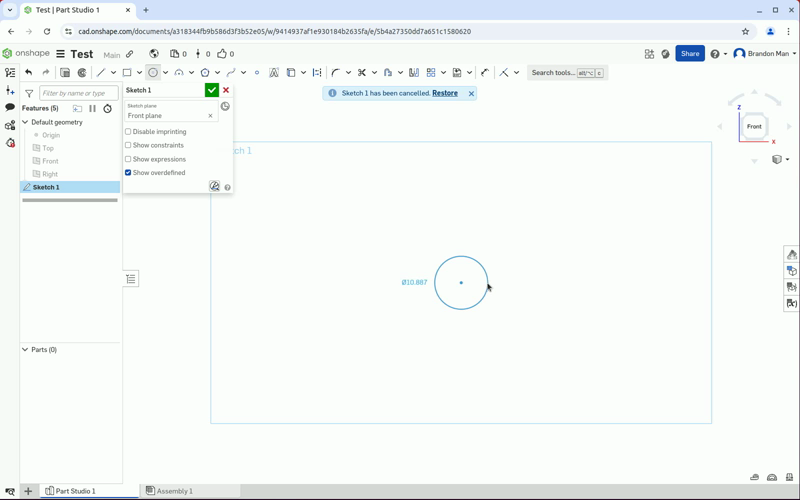
mouse_move(450, 278)
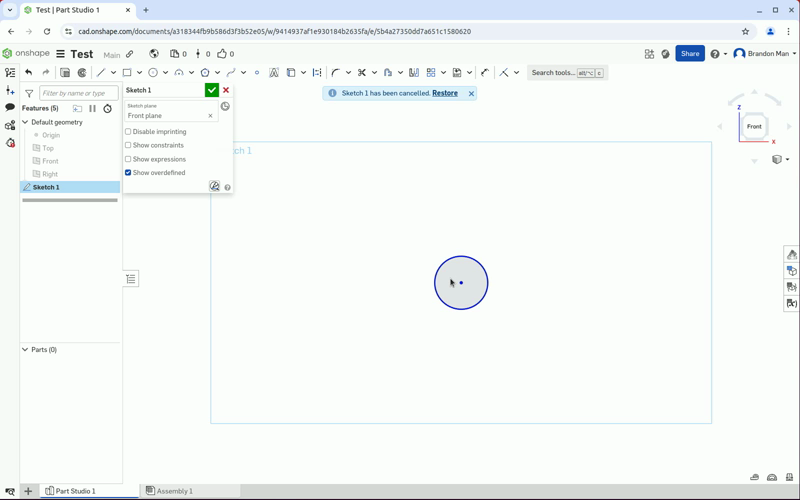
click(450, 278)
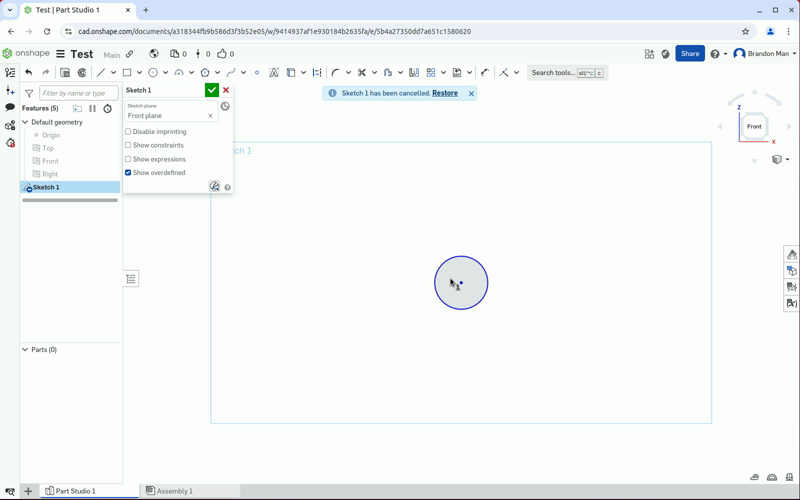
mouse_move(73, 352)
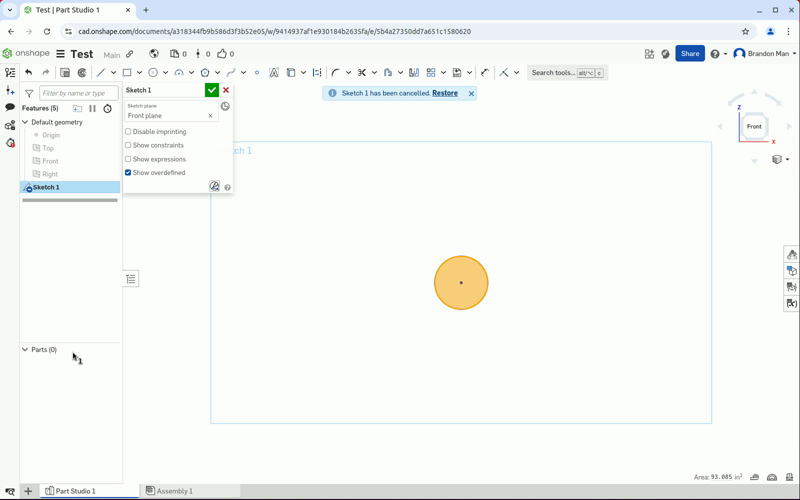
key(shift+y)
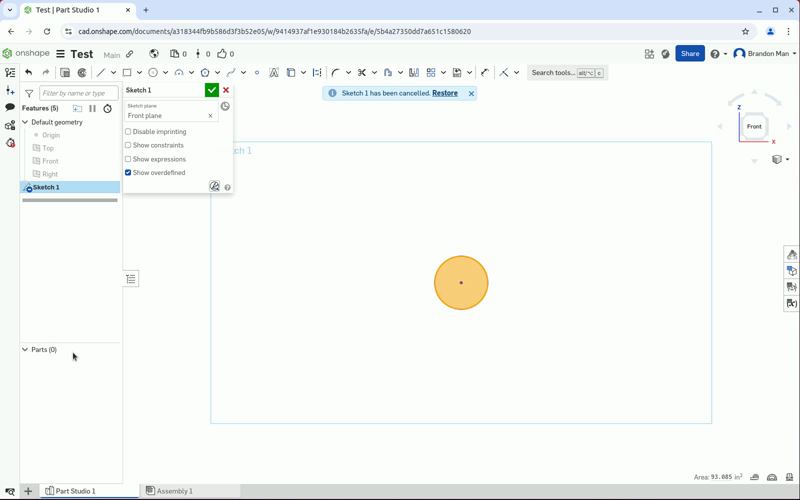
key(shift+e)
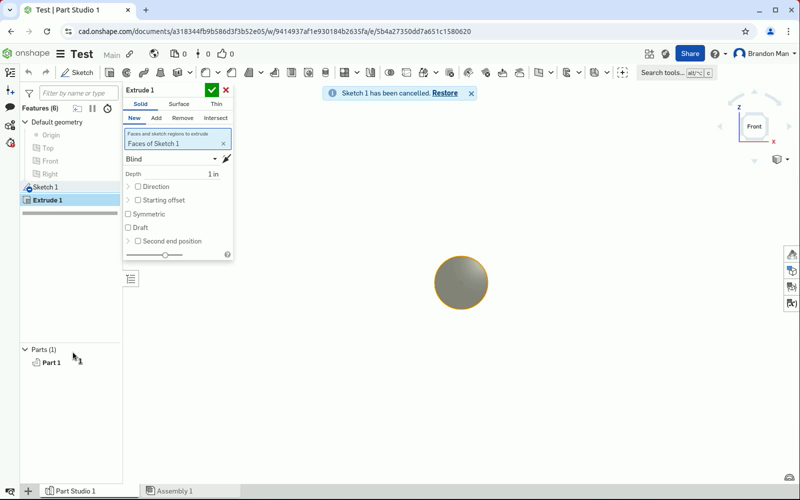
mouse_move(143, 106)
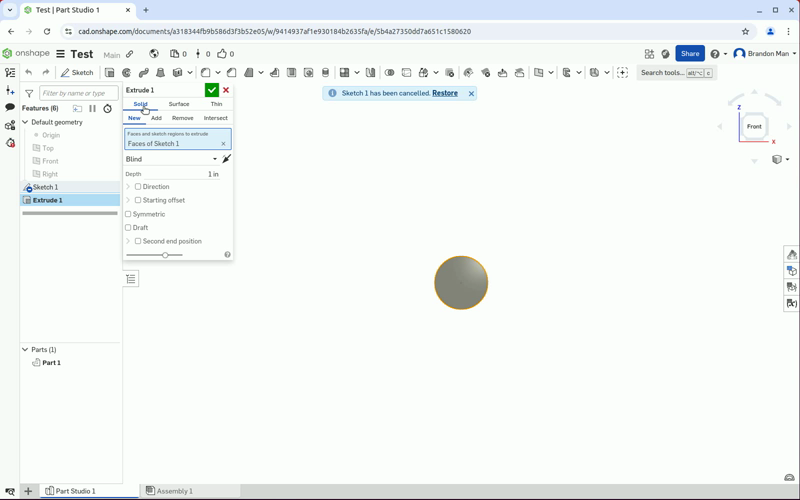
click(143, 106)
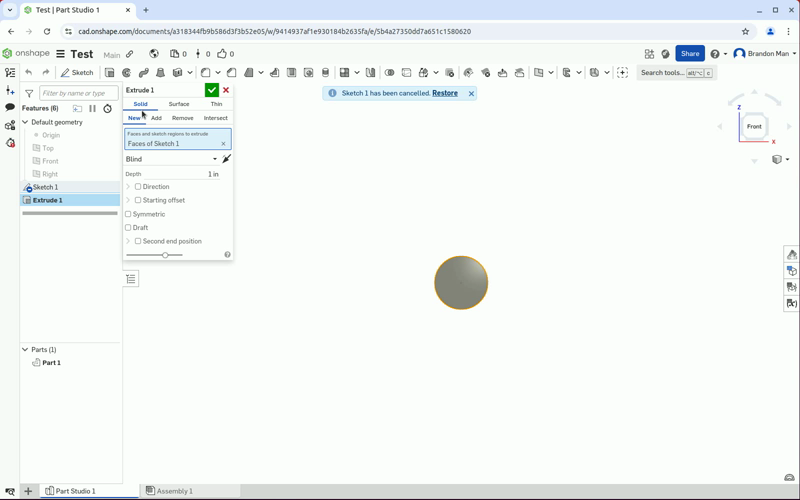
mouse_move(137, 120)
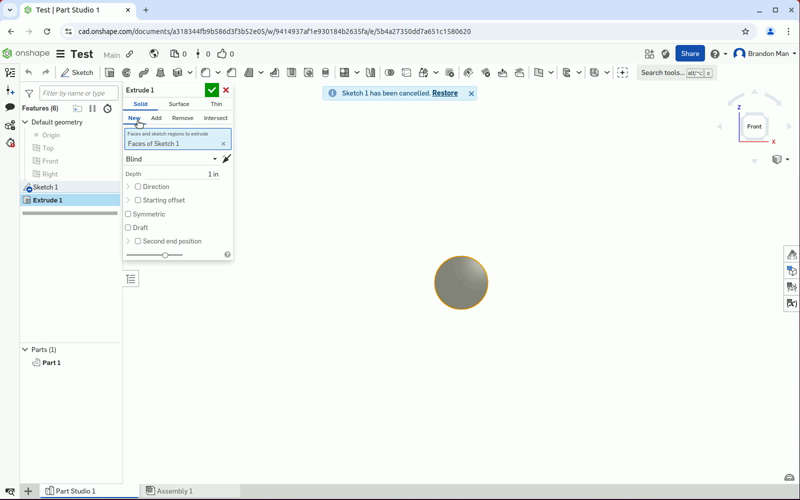
click(137, 120)
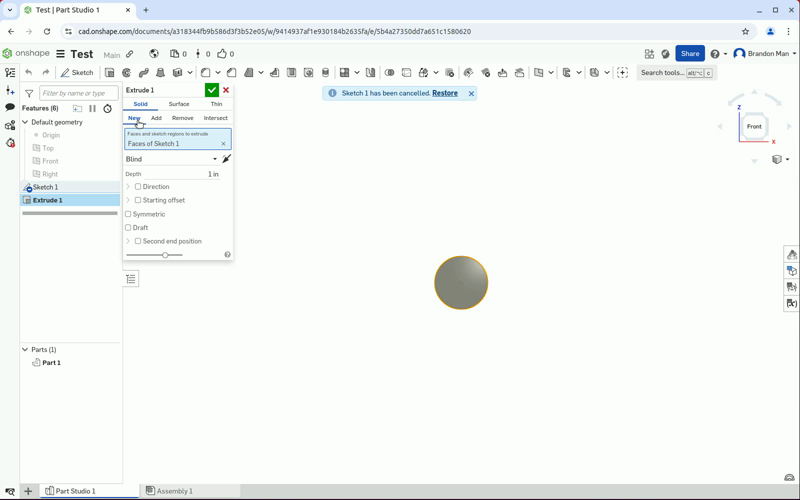
key(tab, 4)
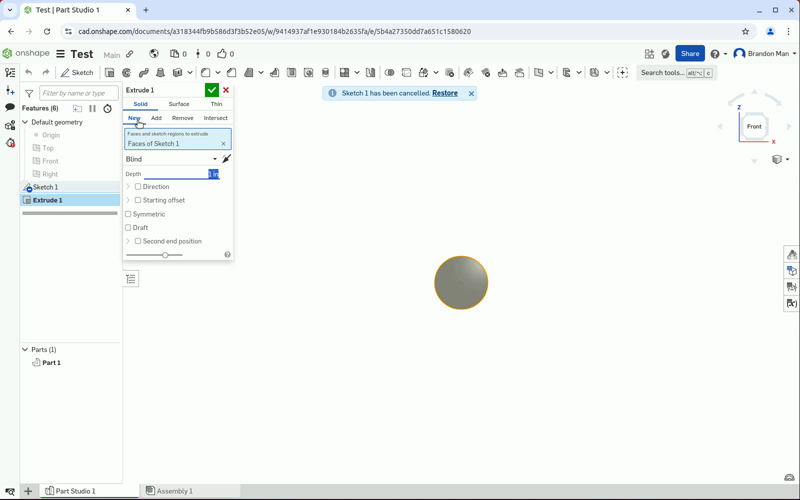
text(14.683)
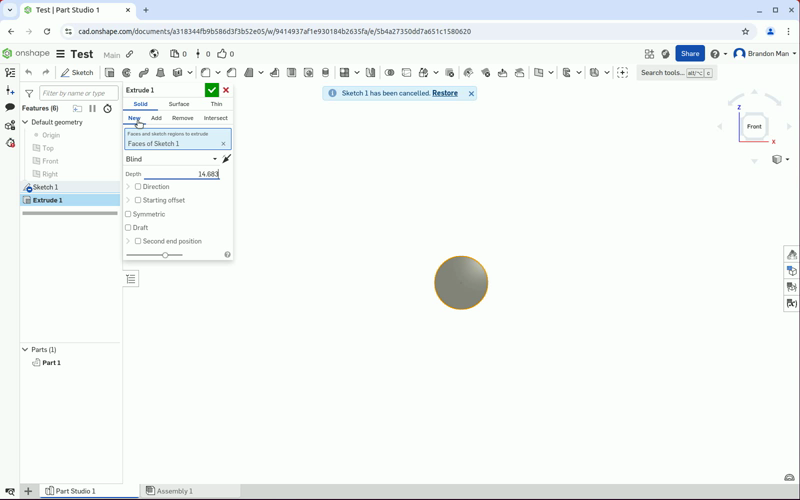
key(enter)
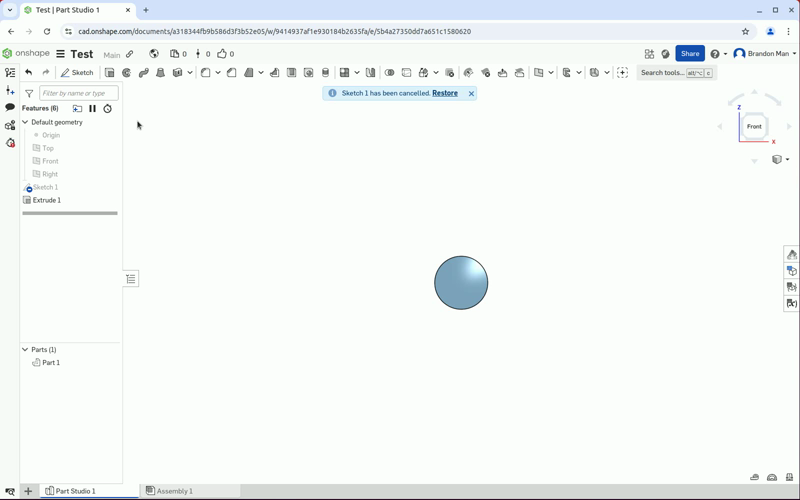
key(shift+h)
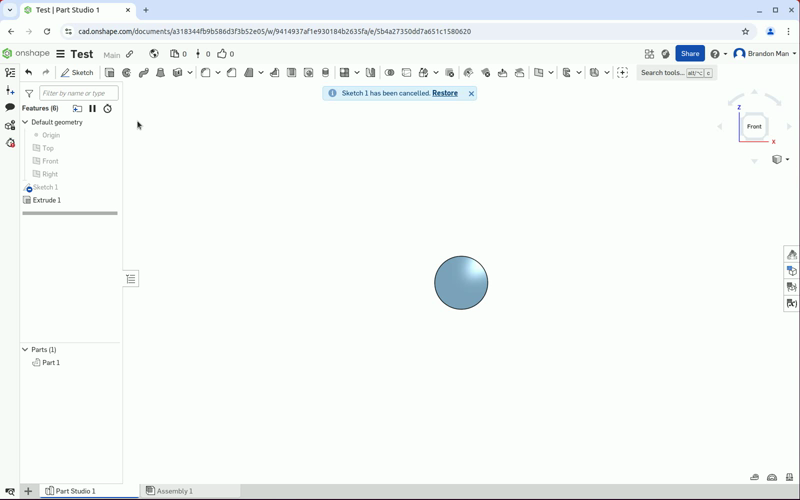
key(shift+h)
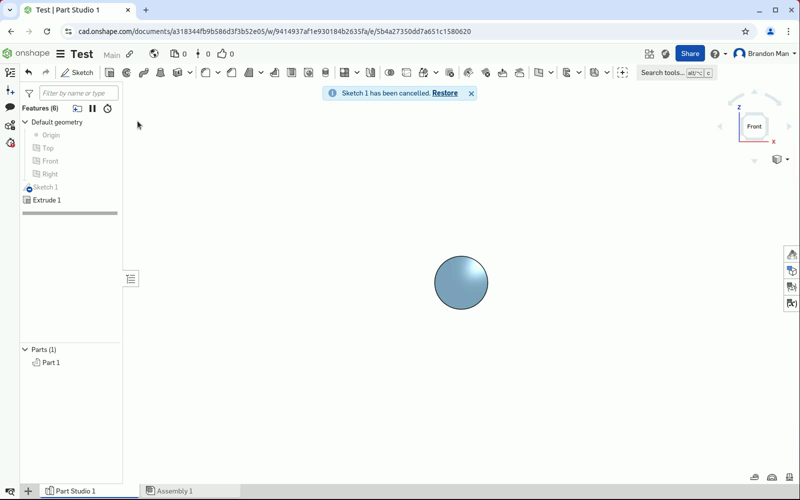
mouse_move(73, 189)
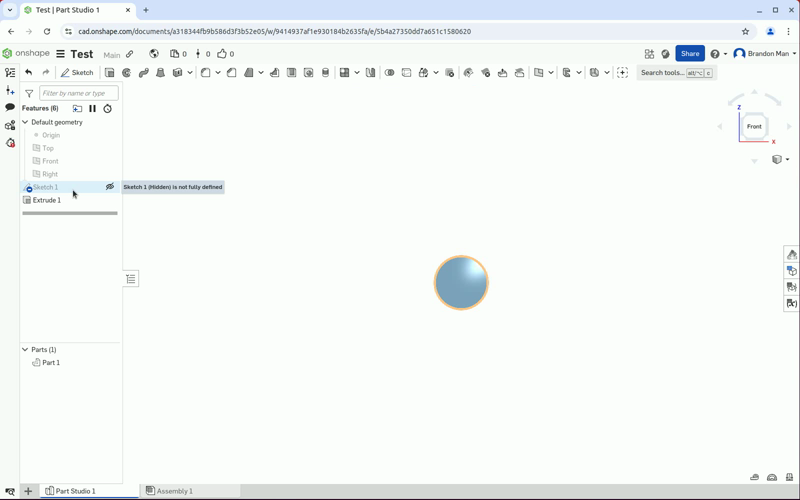
click(73, 189)
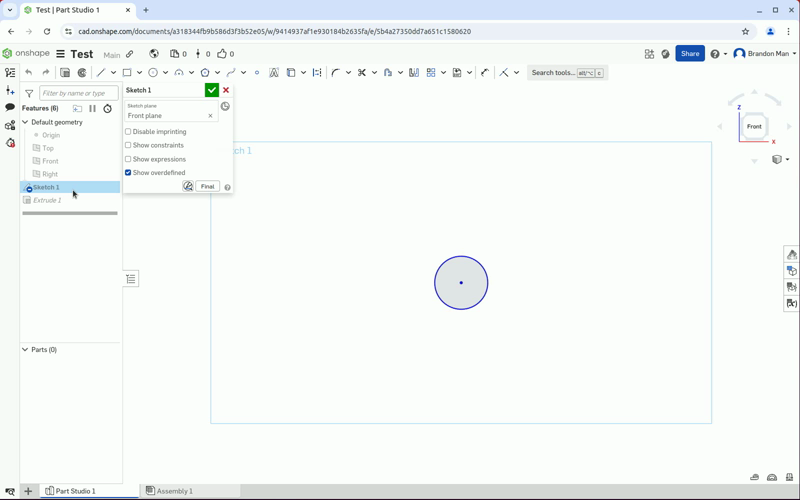
mouse_move(229, 92)
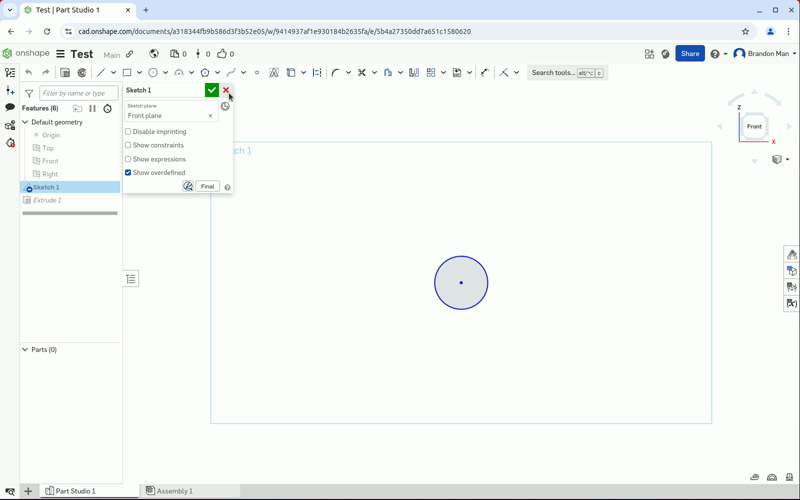
click(229, 92)
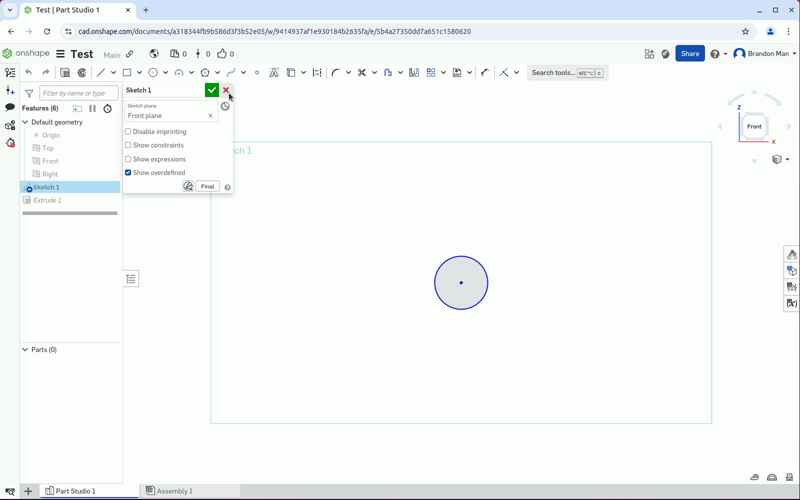
key(shift+s)
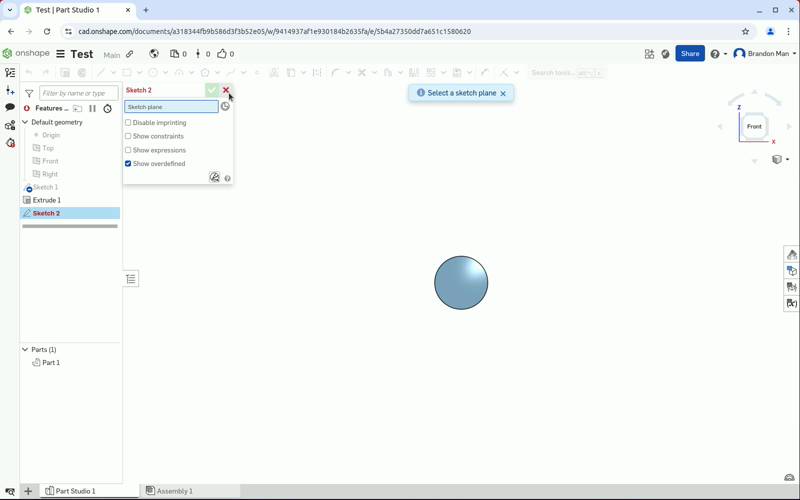
mouse_move(73, 163)
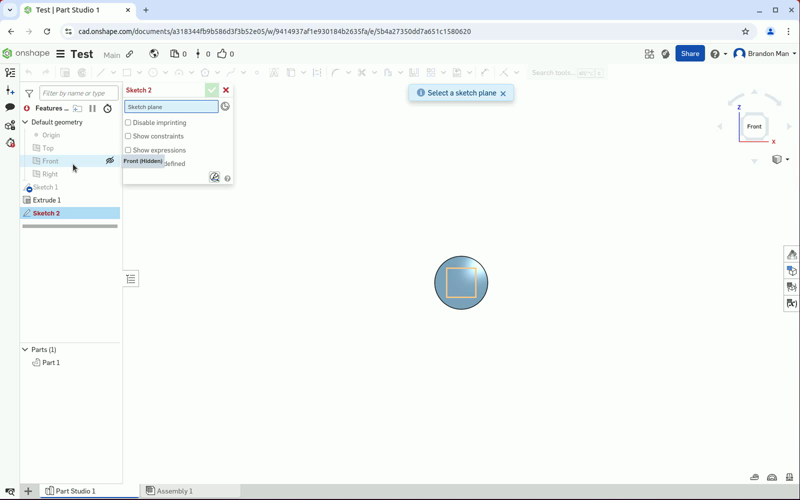
click(73, 163)
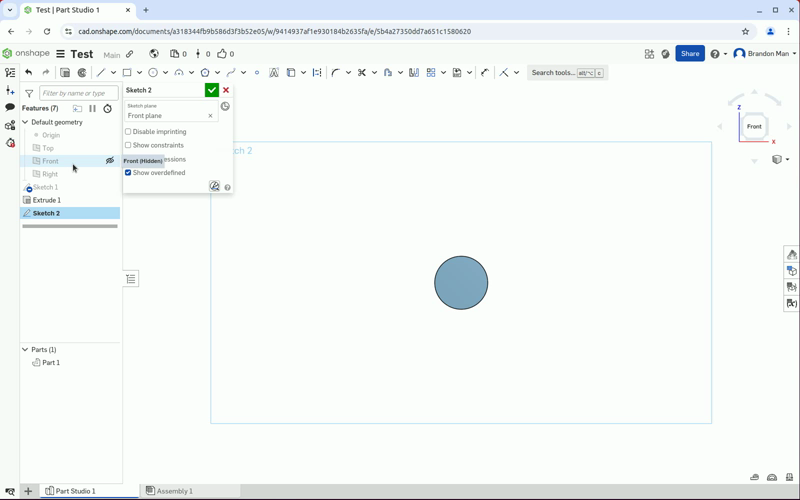
mouse_move(73, 352)
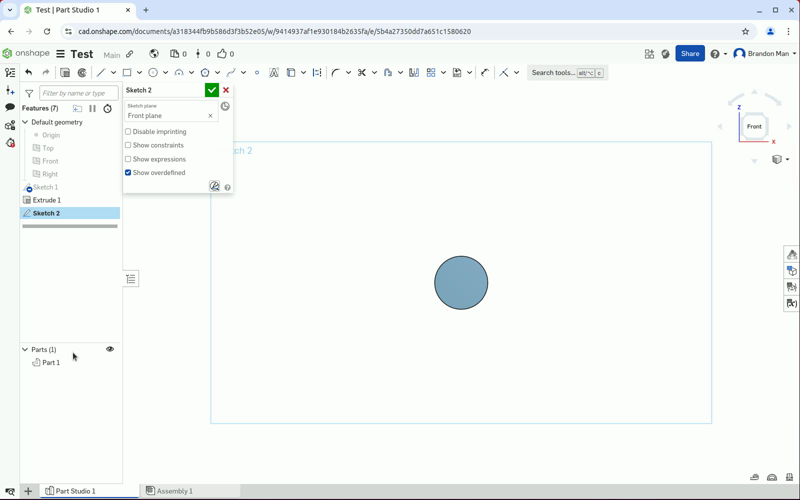
key(y)
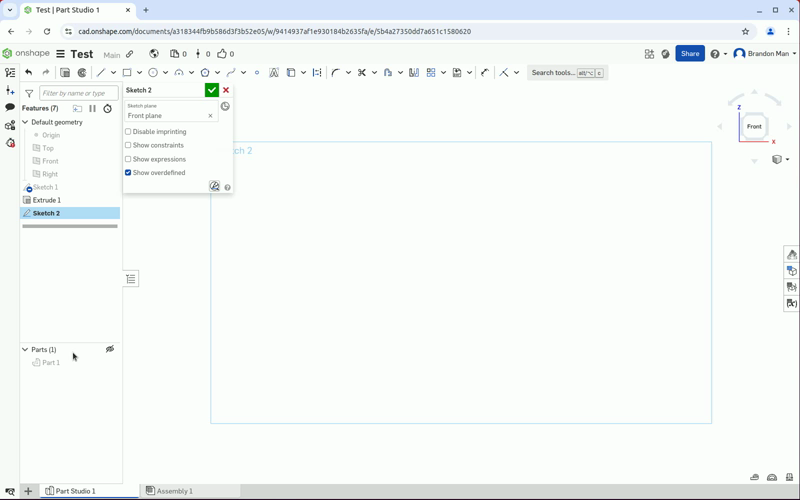
key(c)
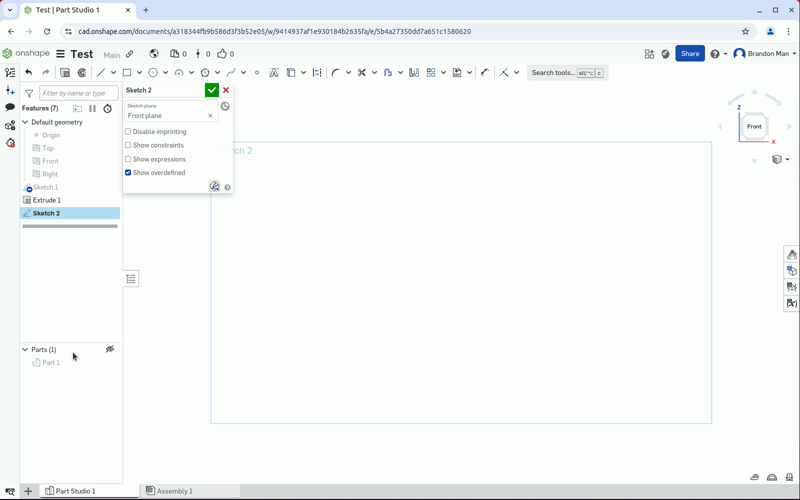
key_down(shift)
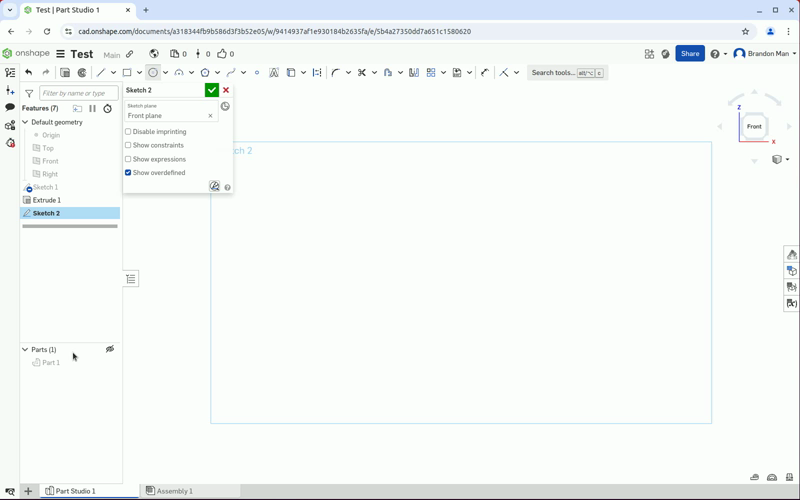
mouse_move(461, 282)
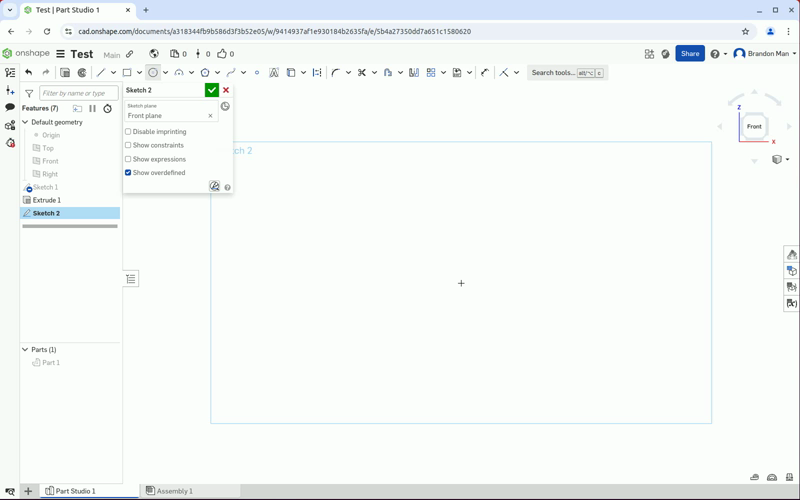
click(461, 282)
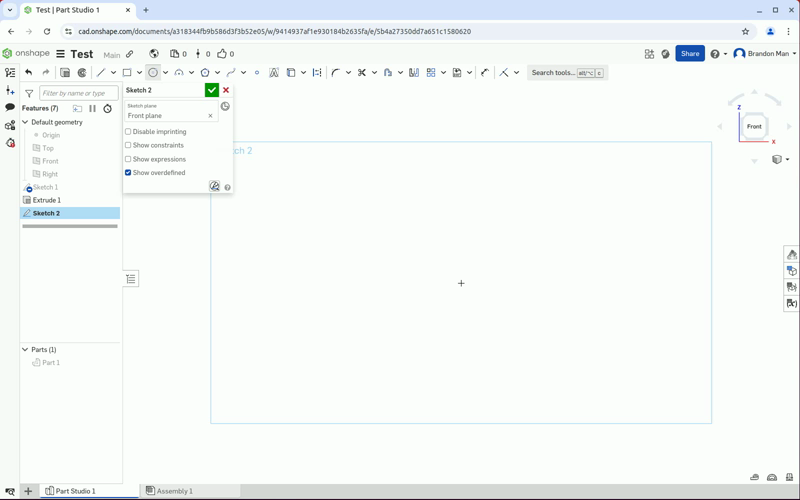
key_up(shift)
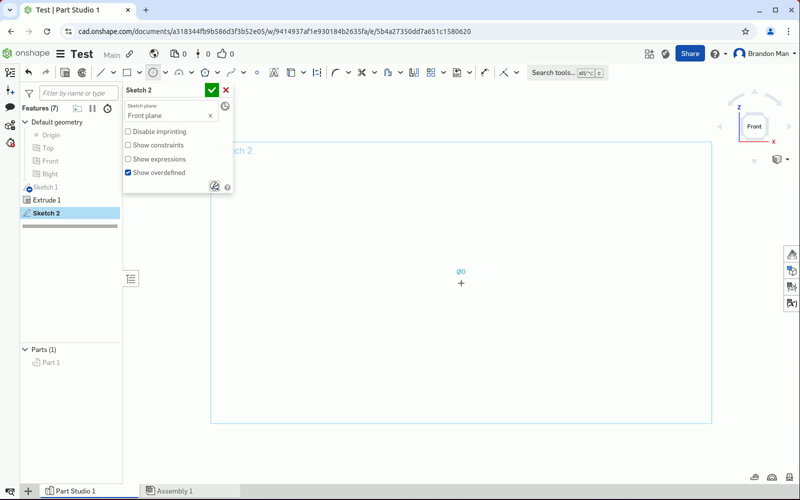
mouse_move(572, 282)
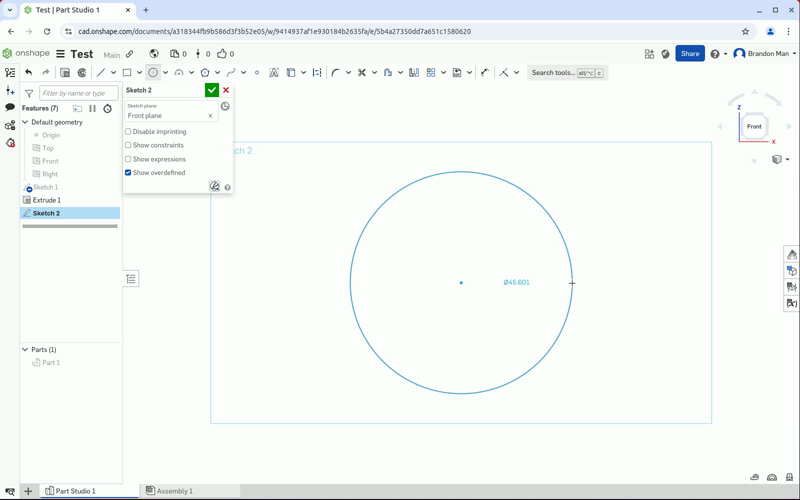
click(572, 282)
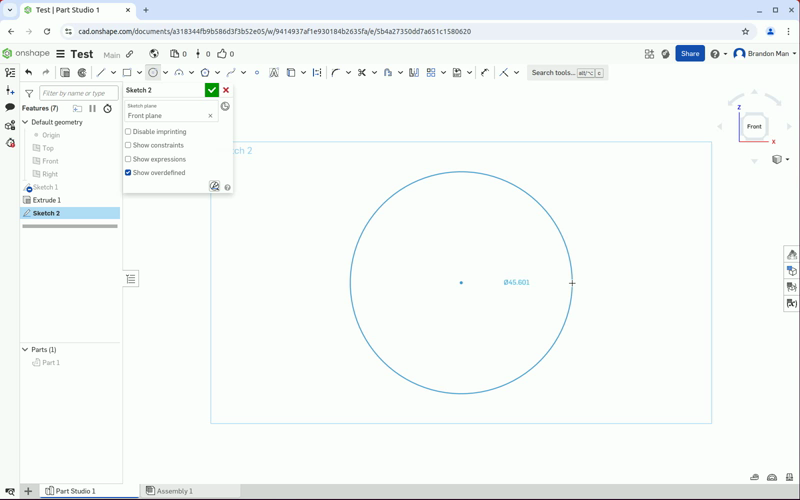
key(esc)
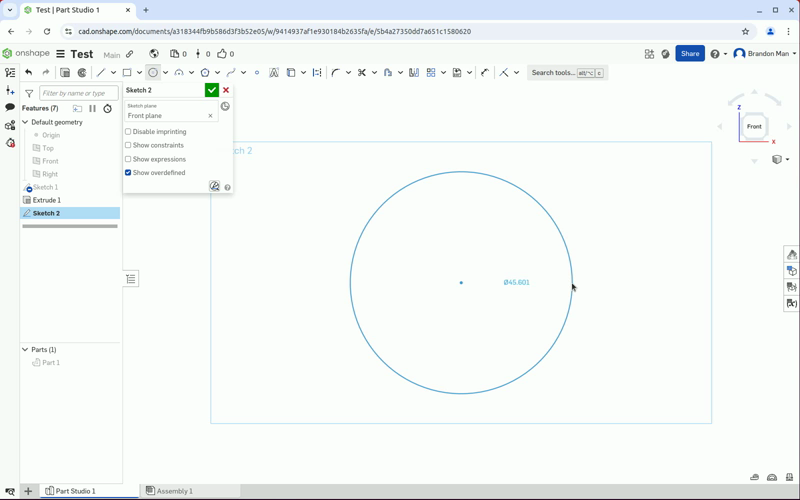
mouse_move(538, 276)
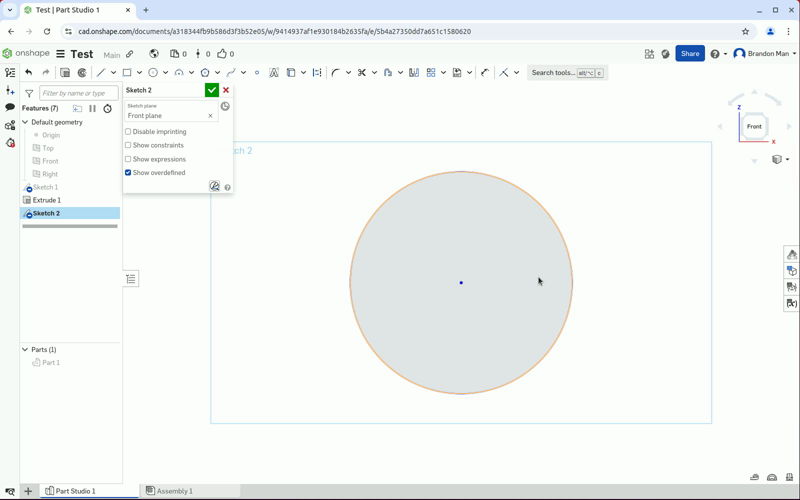
click(538, 276)
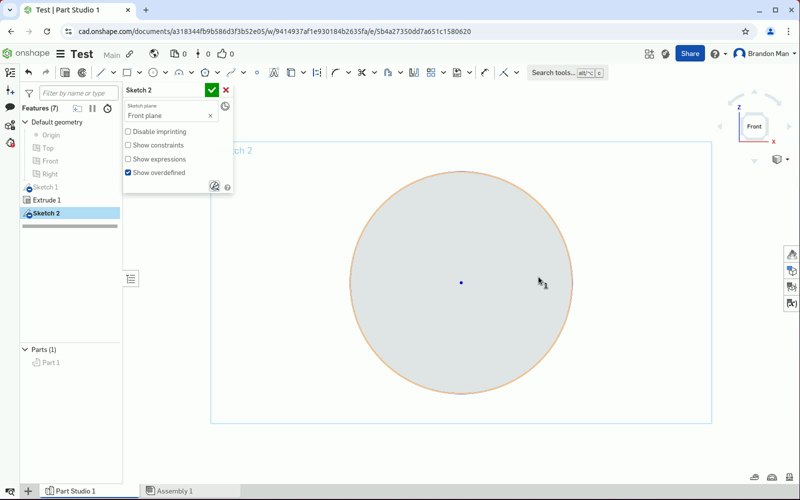
mouse_move(73, 352)
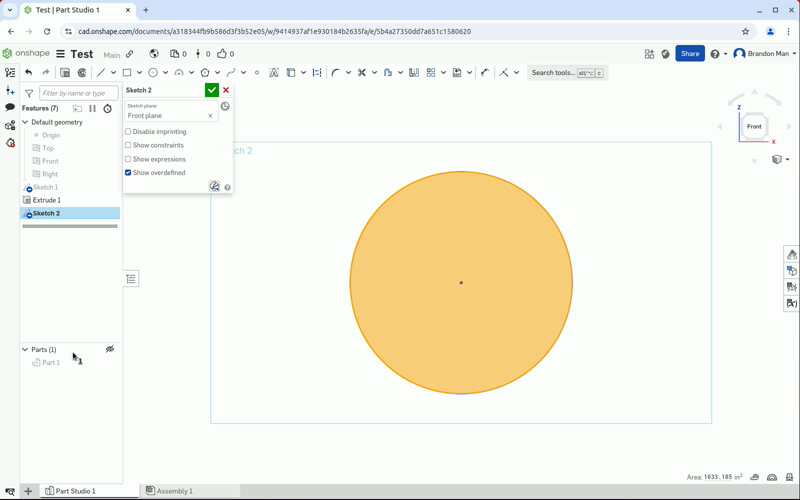
key(shift+y)
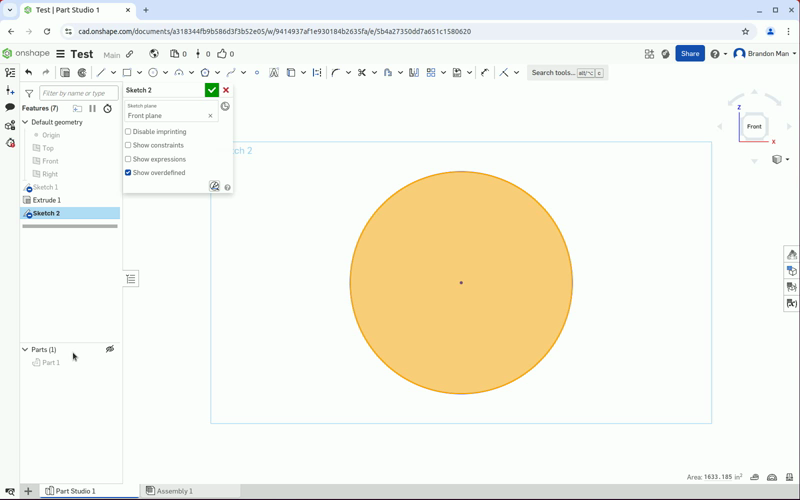
key(shift+e)
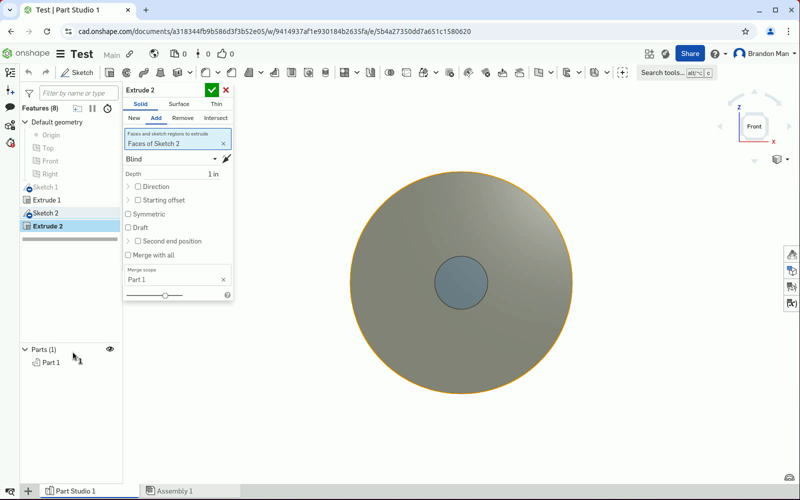
mouse_move(143, 106)
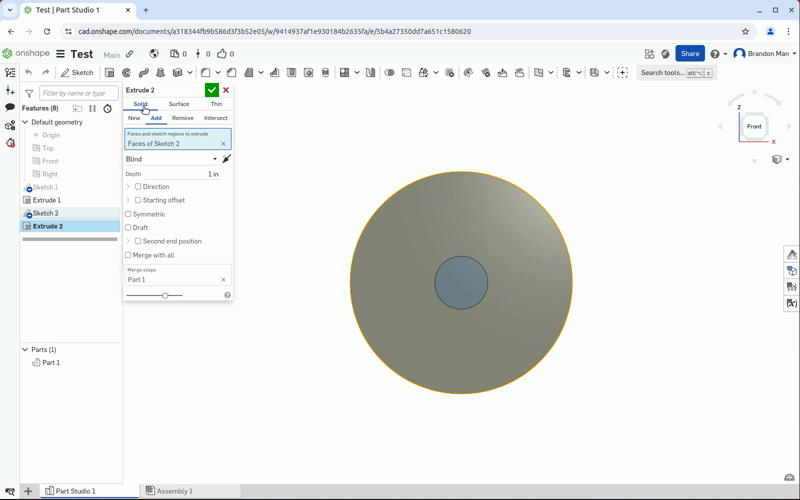
click(143, 106)
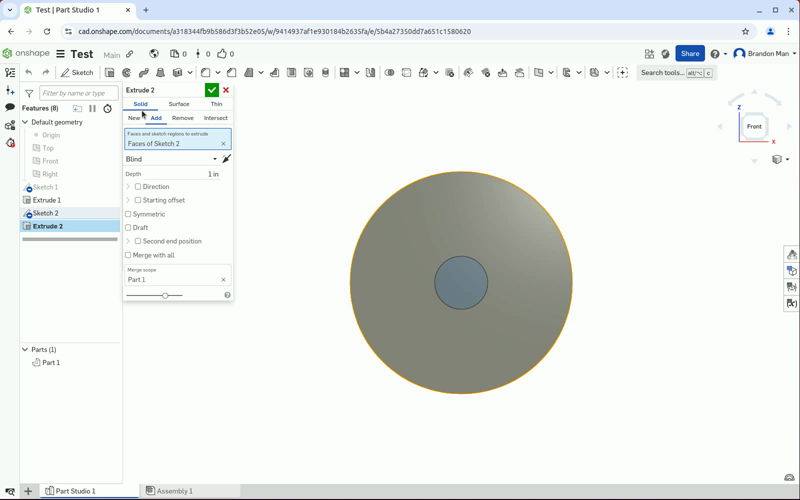
mouse_move(137, 120)
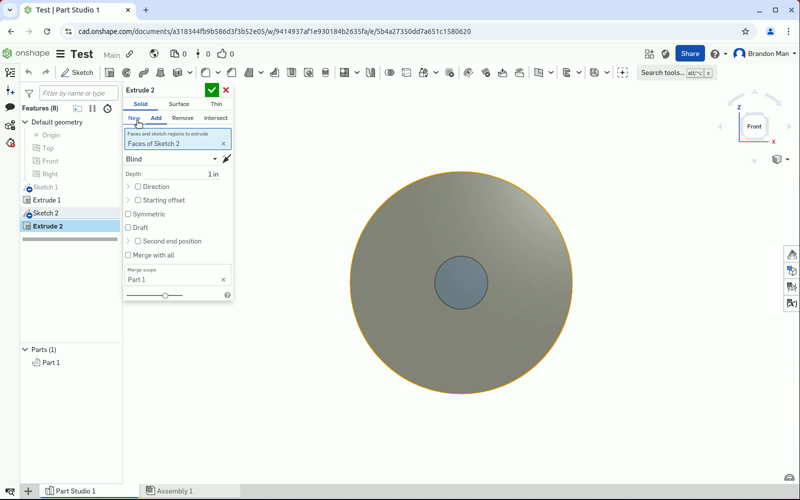
click(137, 120)
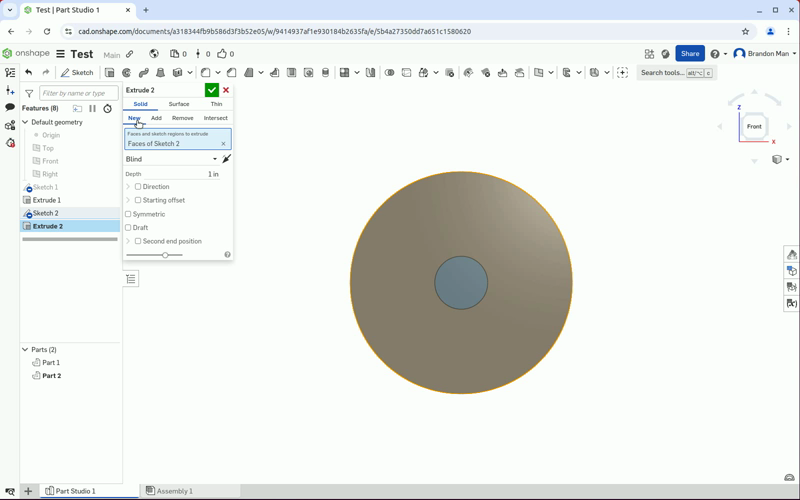
key(tab, 4)
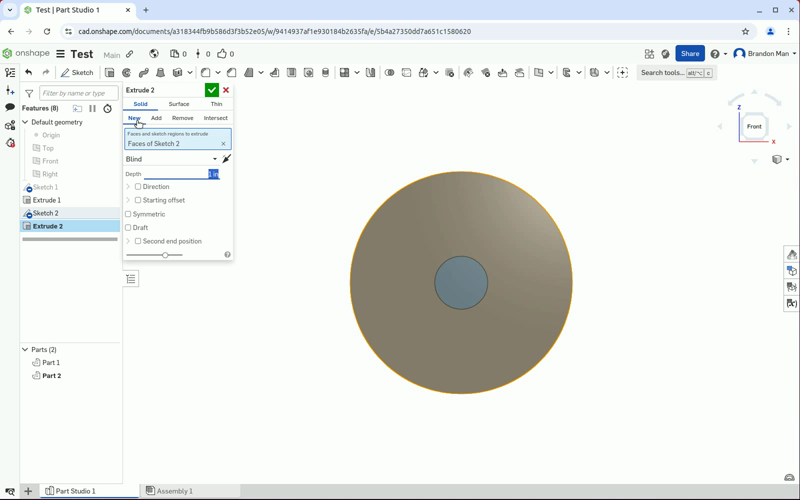
text(5.296)
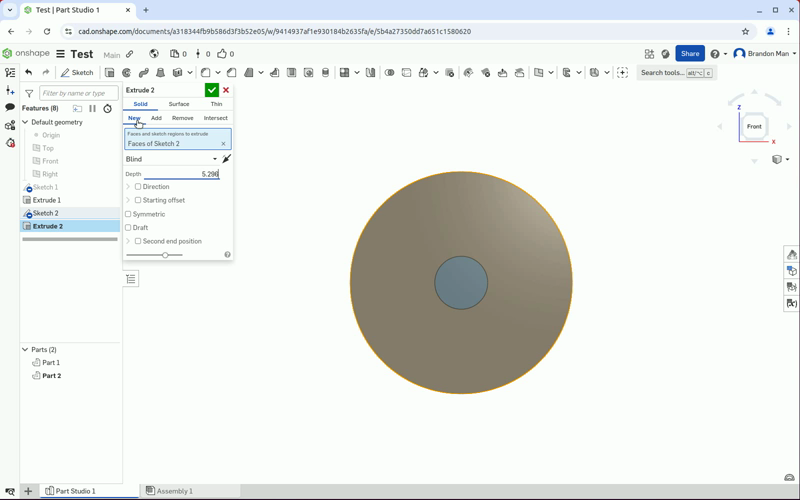
key(enter)
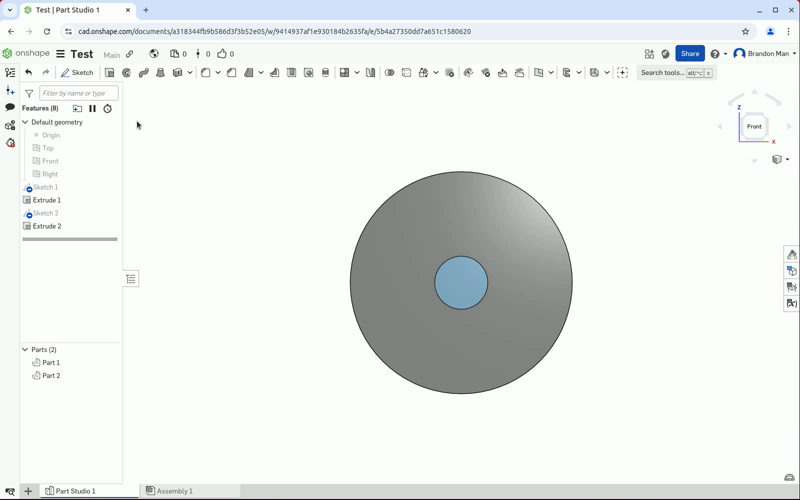
key(shift+h)
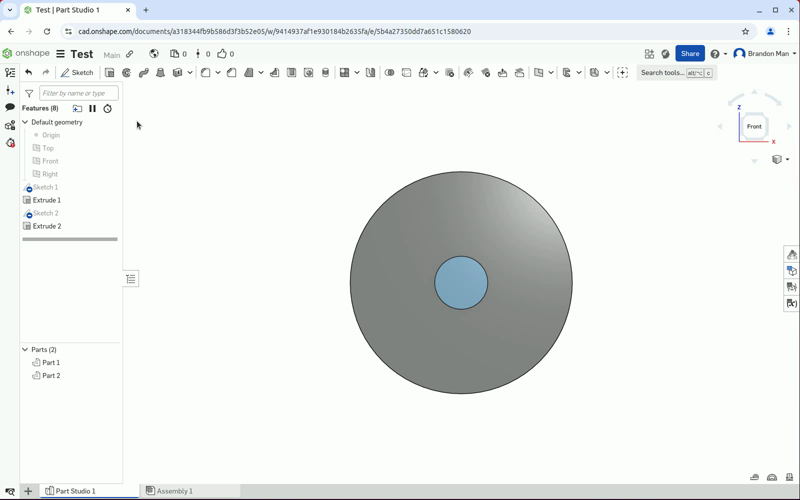
key(shift+h)
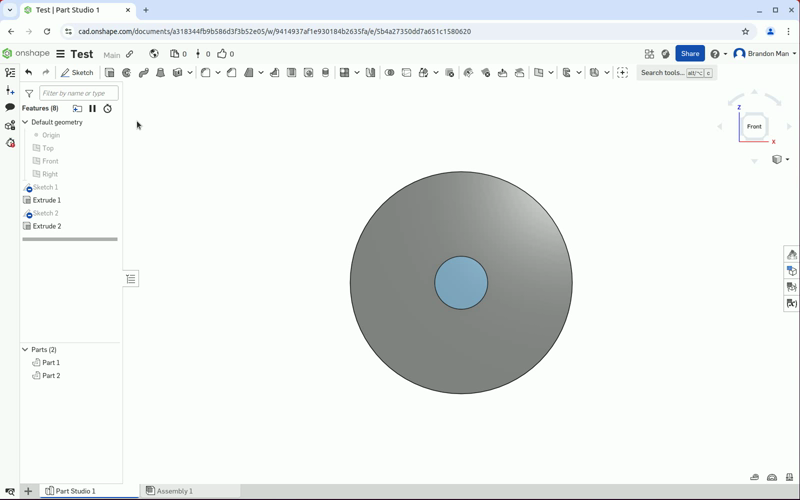
key(shift+7)
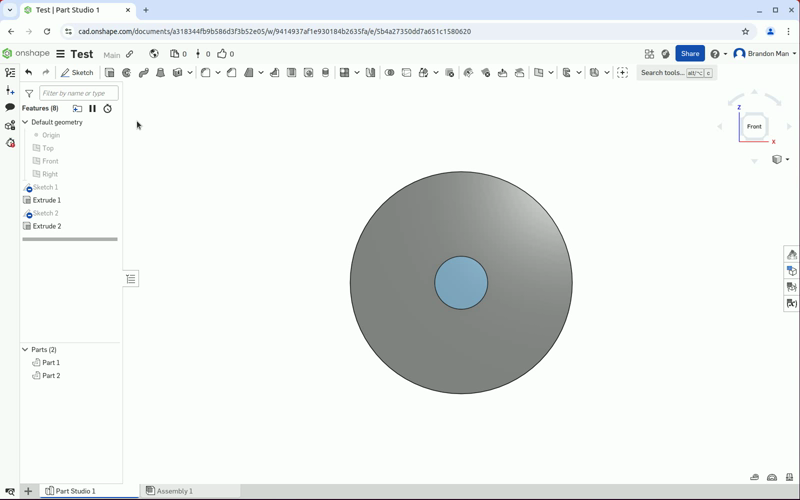
key(left, 2)
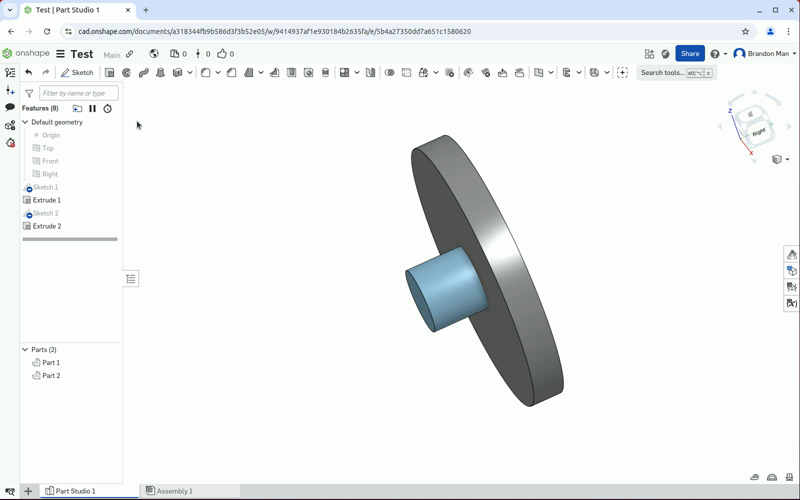
key(down, 2)
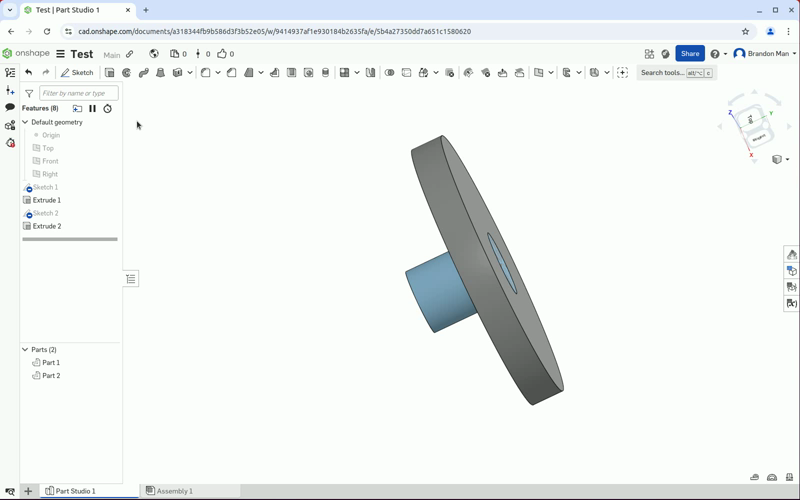
key(up, 2)
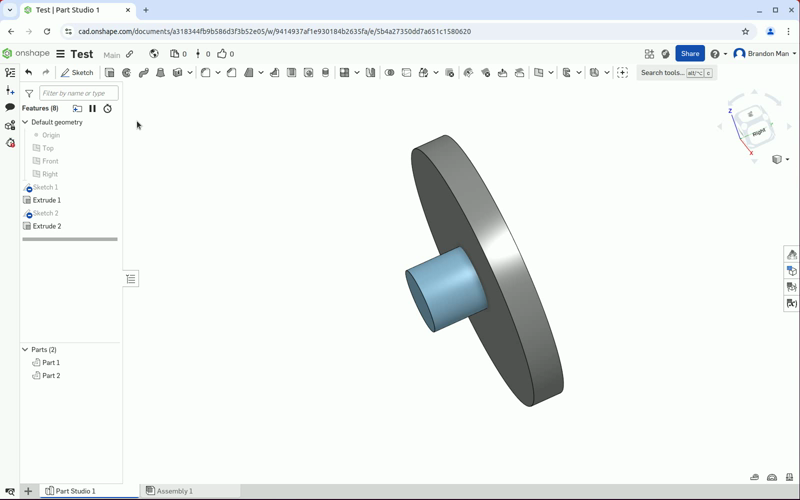
key(right, 2)
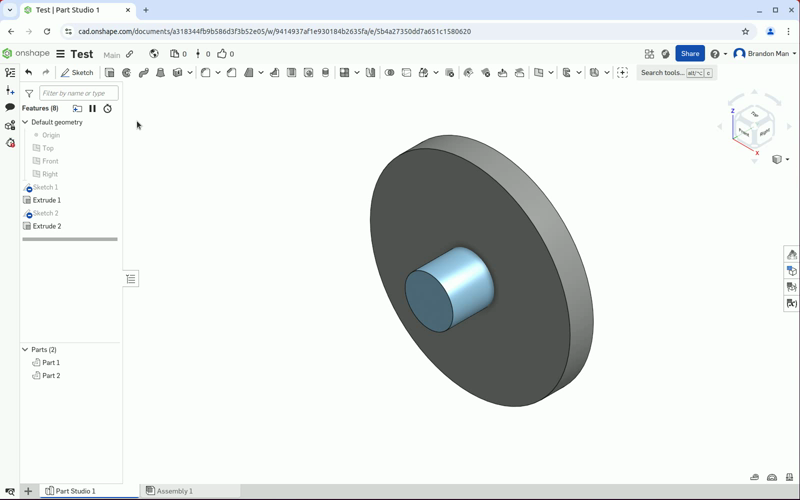
mouse_move(73, 189)
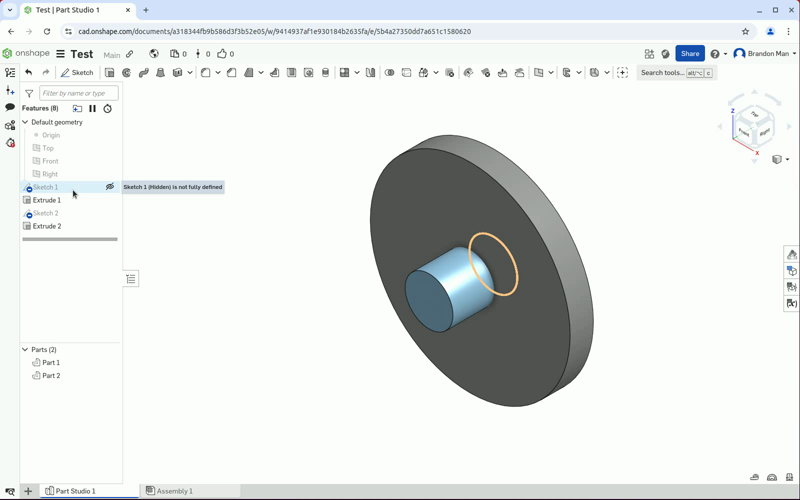
click(73, 189)